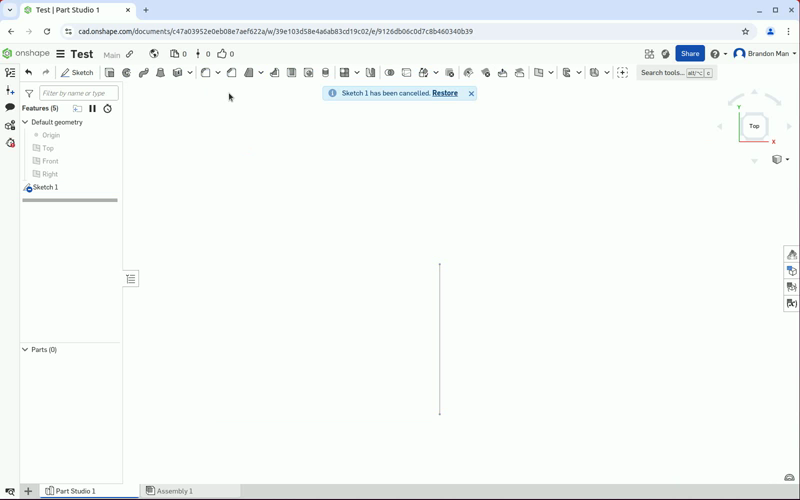
key(shift+h)
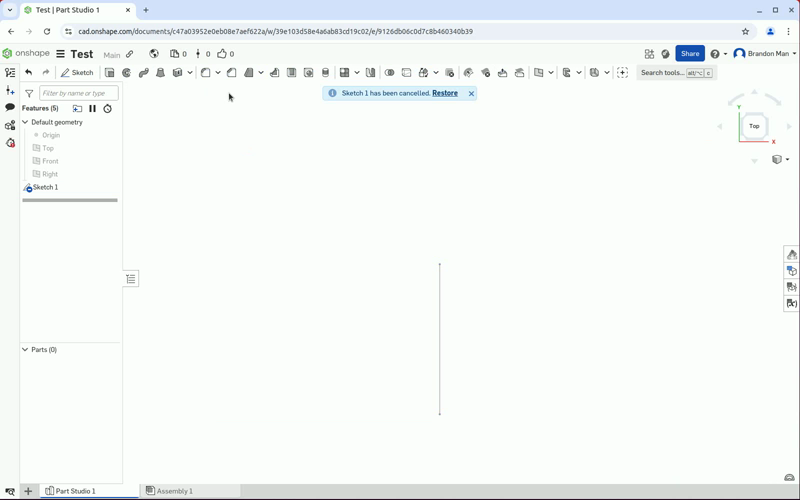
key(shift+s)
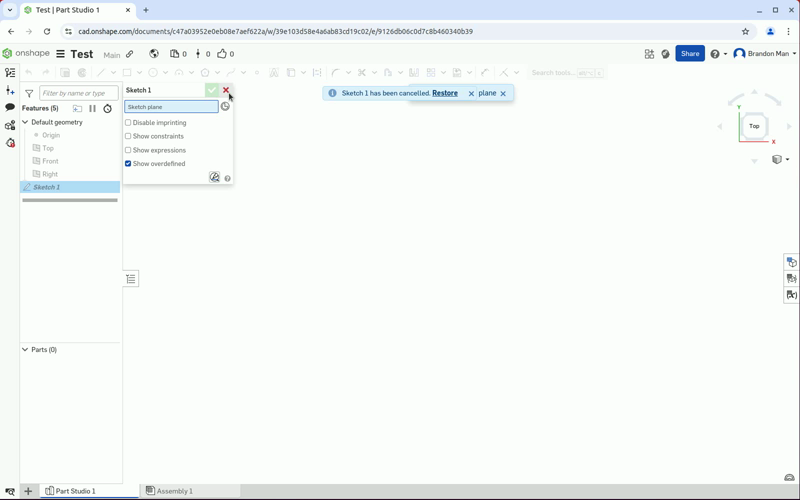
mouse_move(73, 150)
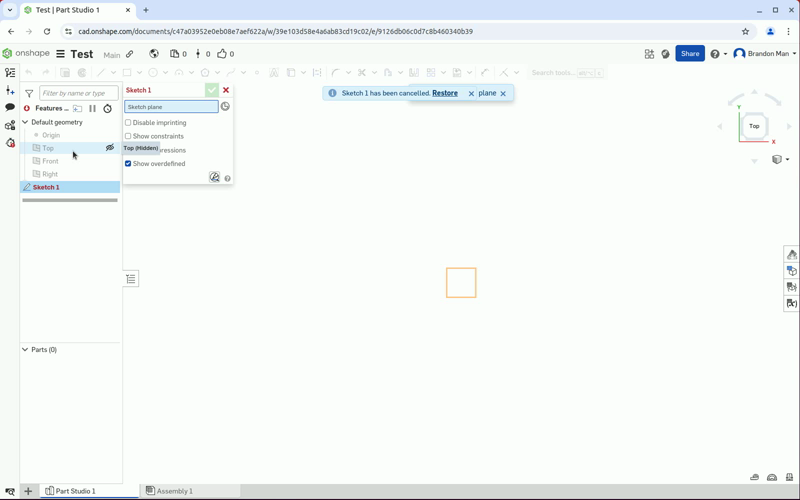
click(73, 150)
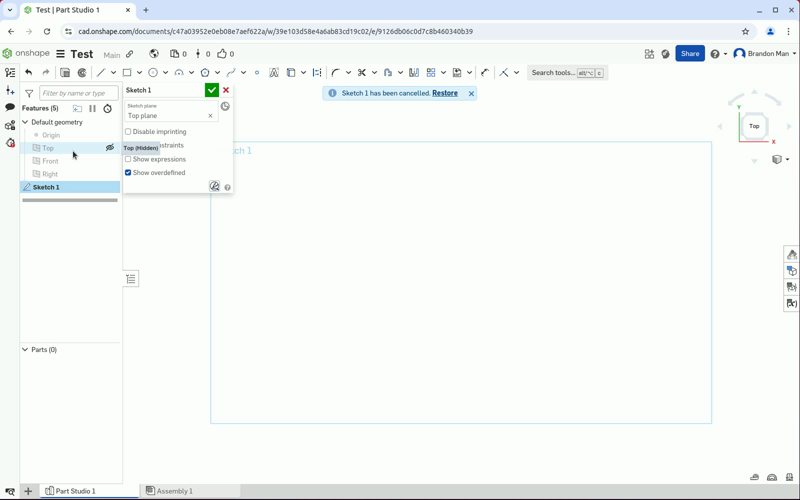
mouse_move(73, 352)
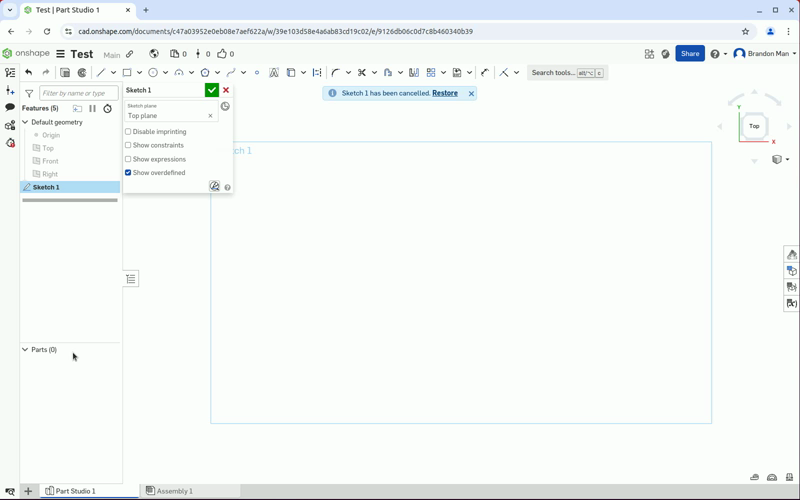
key(y)
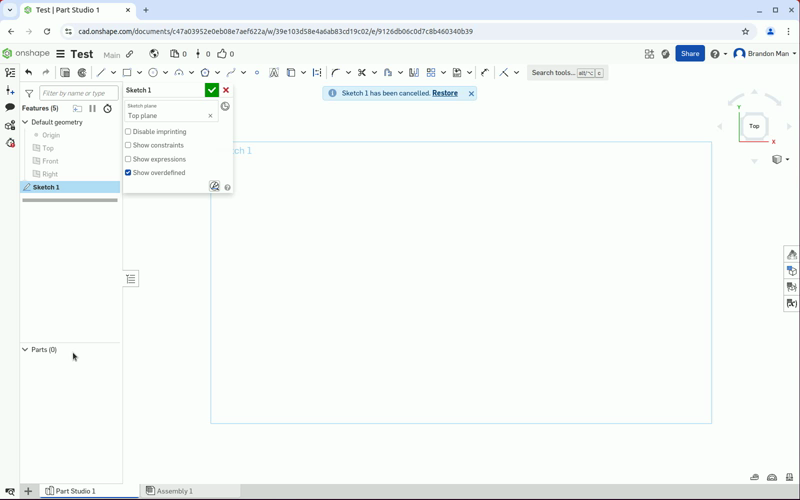
key(c)
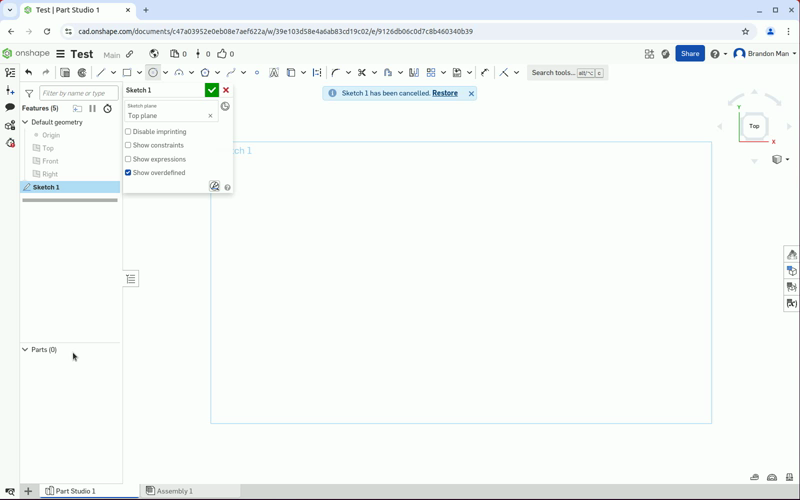
key_down(shift)
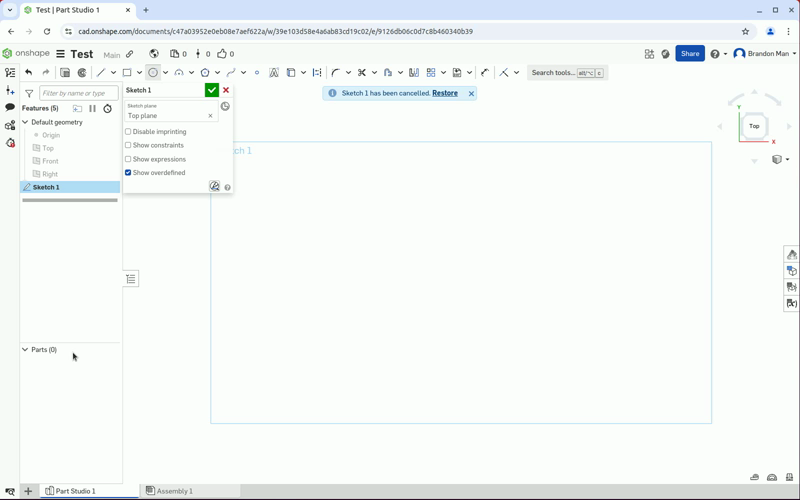
mouse_move(461, 282)
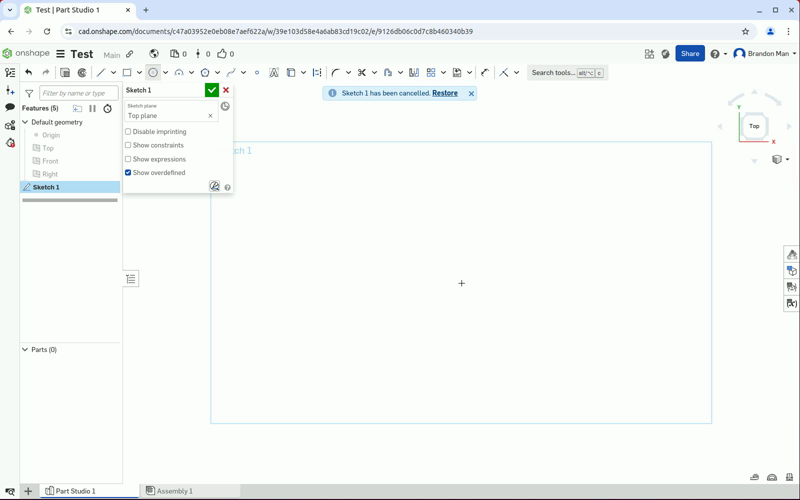
click(461, 282)
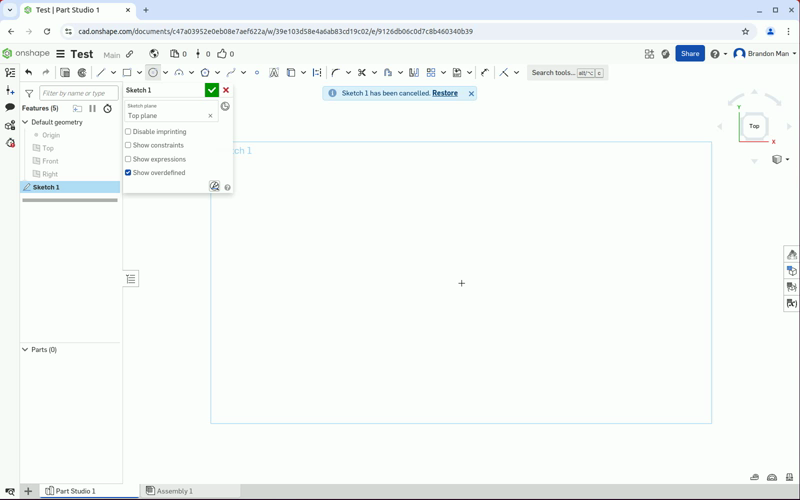
key_up(shift)
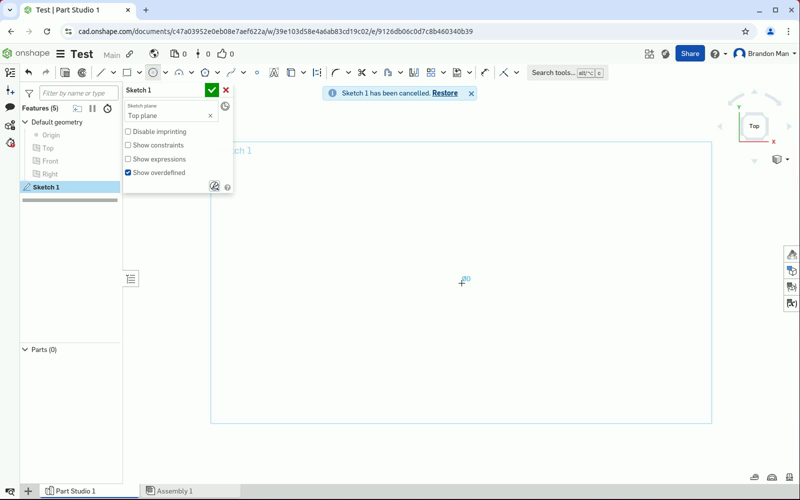
mouse_move(507, 282)
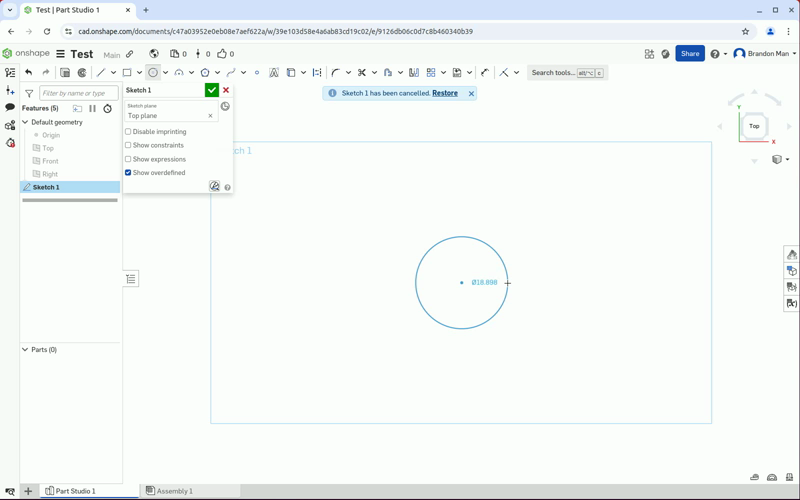
click(507, 282)
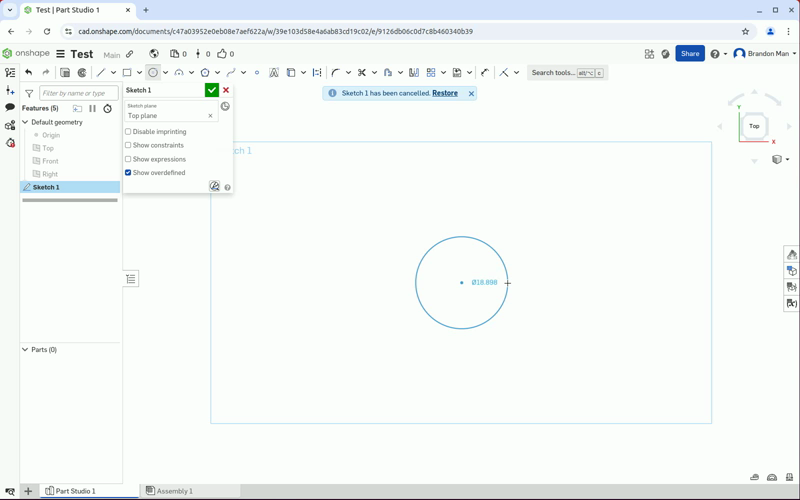
key(esc)
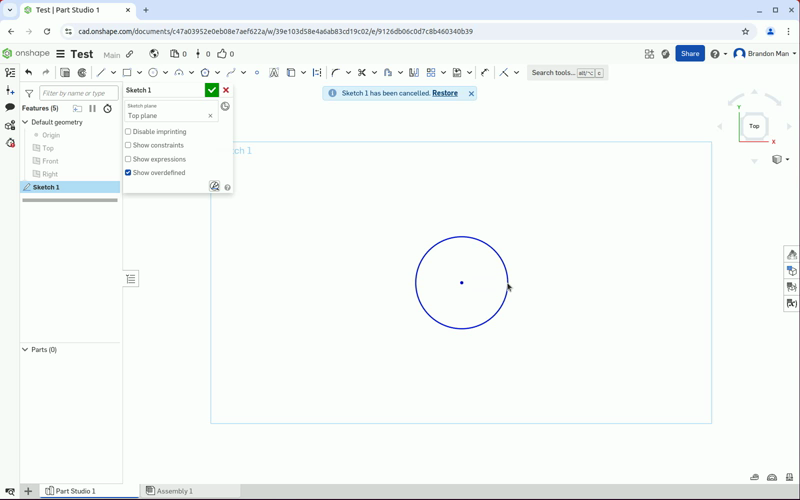
mouse_move(435, 308)
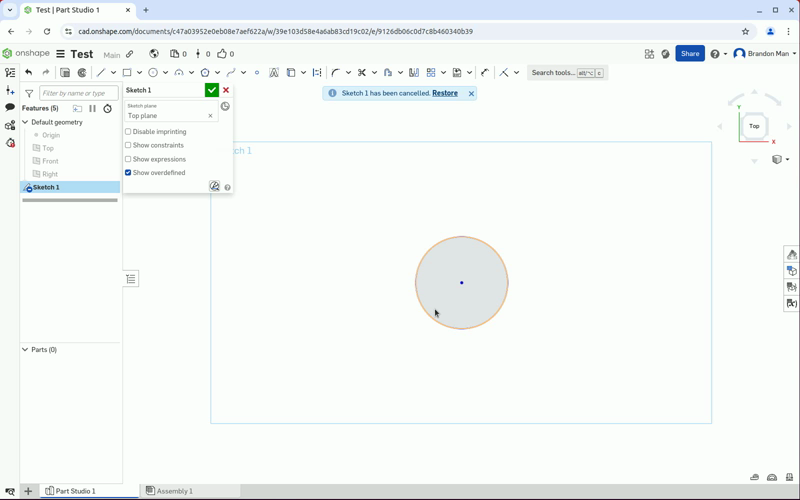
click(435, 308)
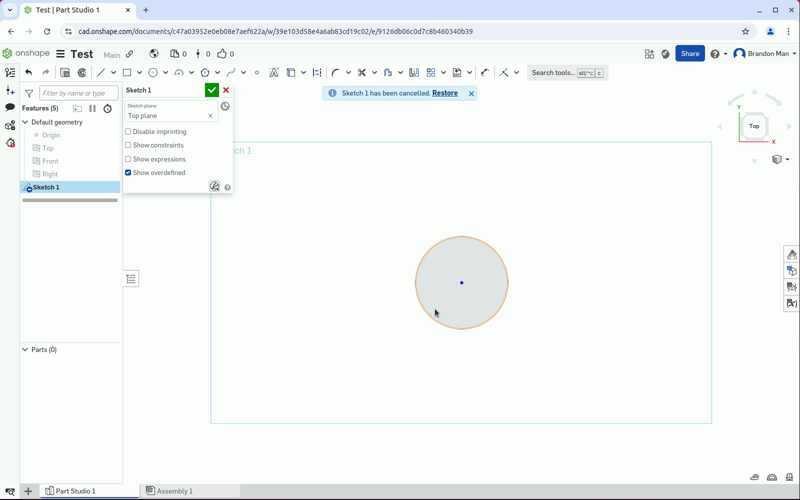
mouse_move(73, 352)
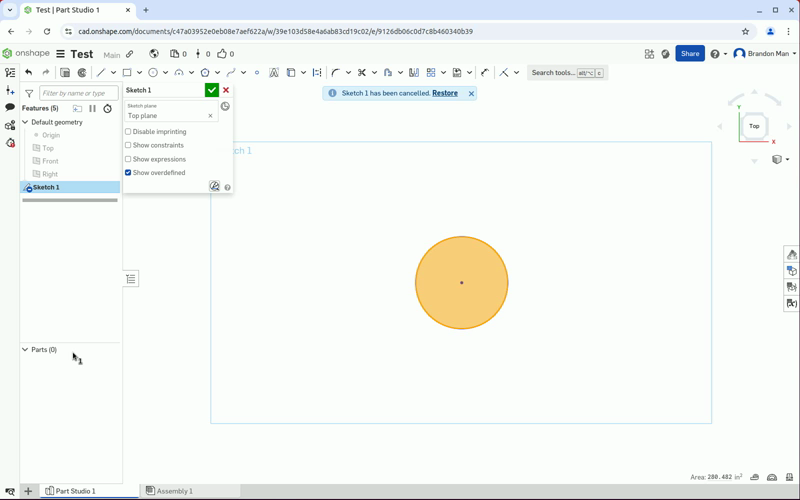
key(shift+y)
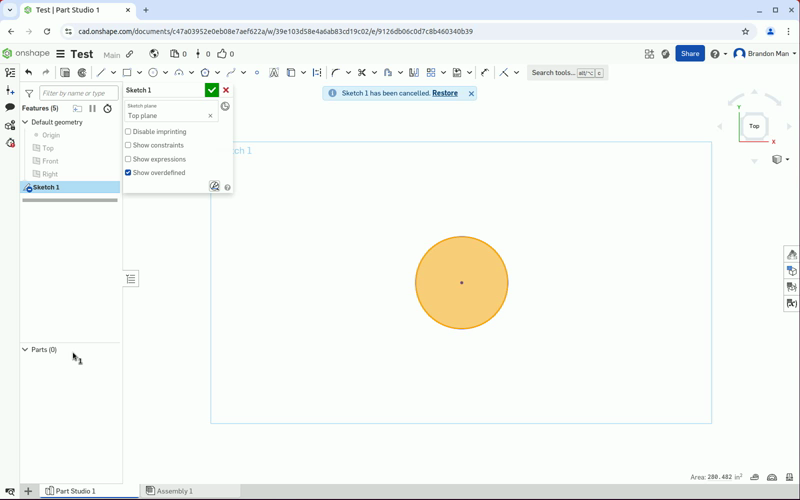
key(shift+e)
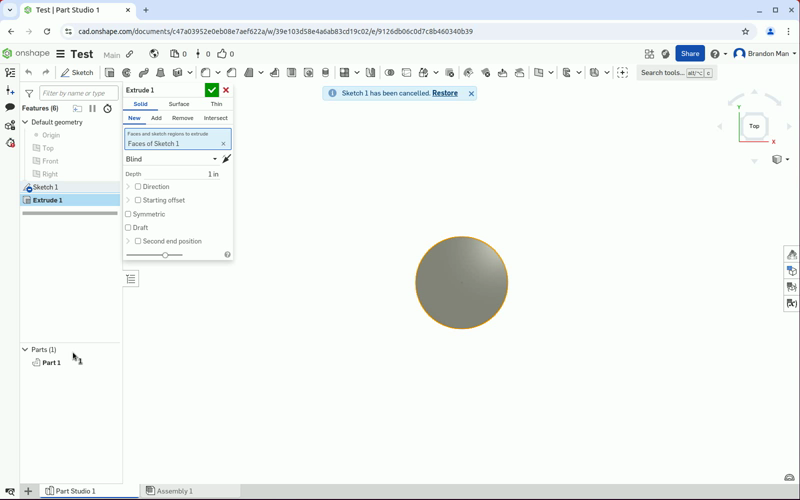
mouse_move(143, 106)
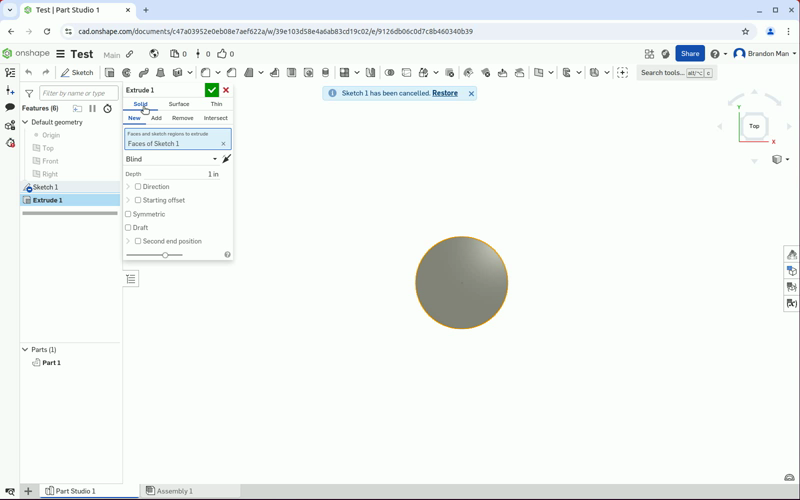
click(143, 106)
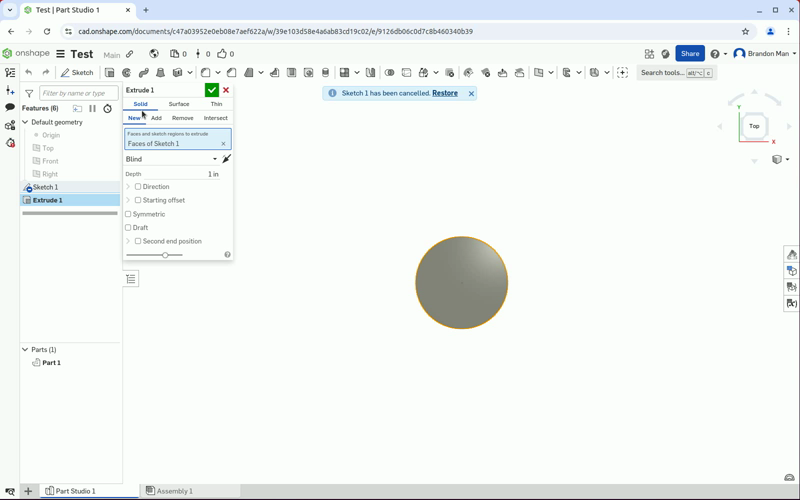
mouse_move(137, 120)
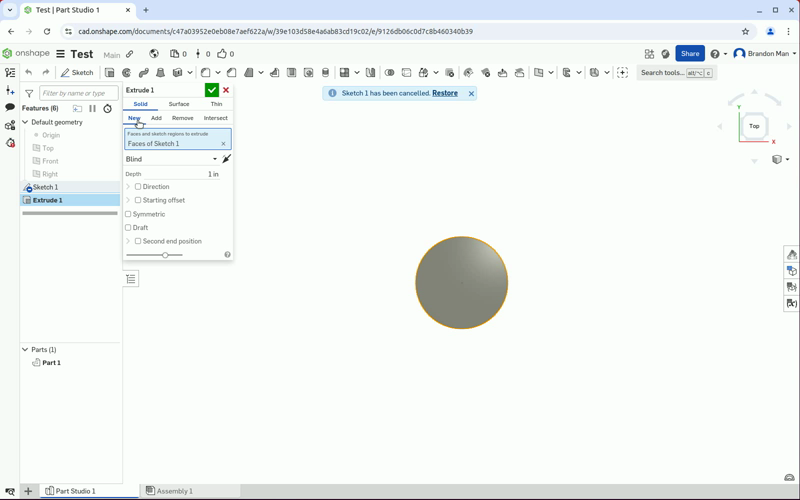
click(137, 120)
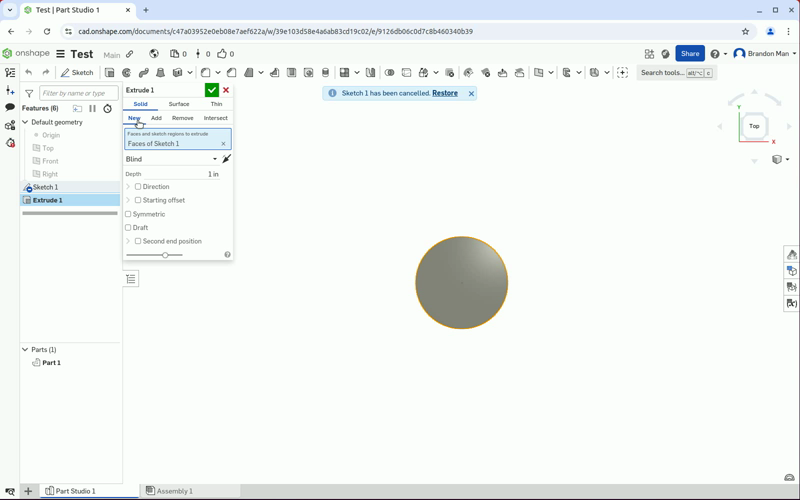
key(tab, 4)
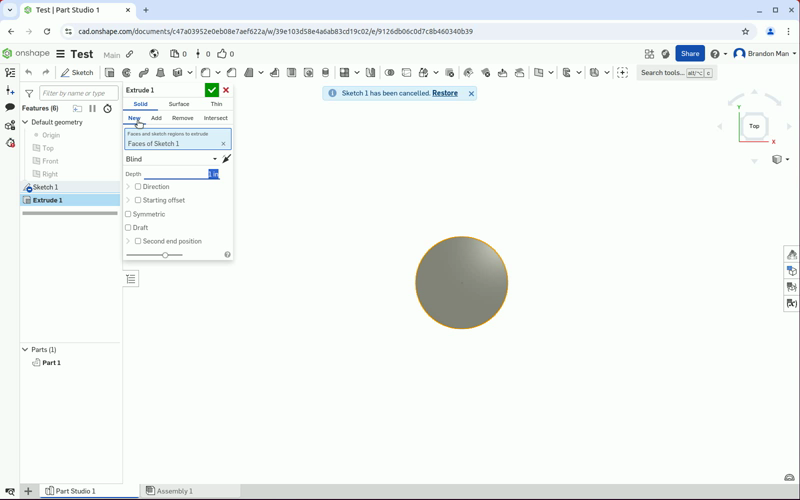
text(23.108)
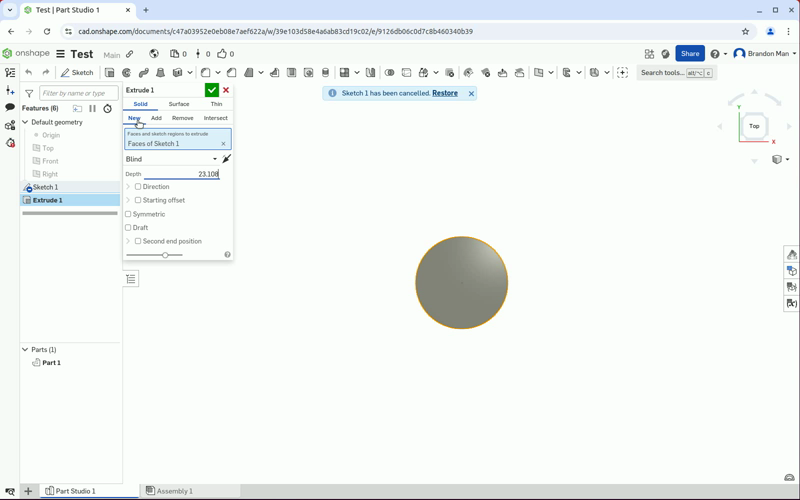
key(enter)
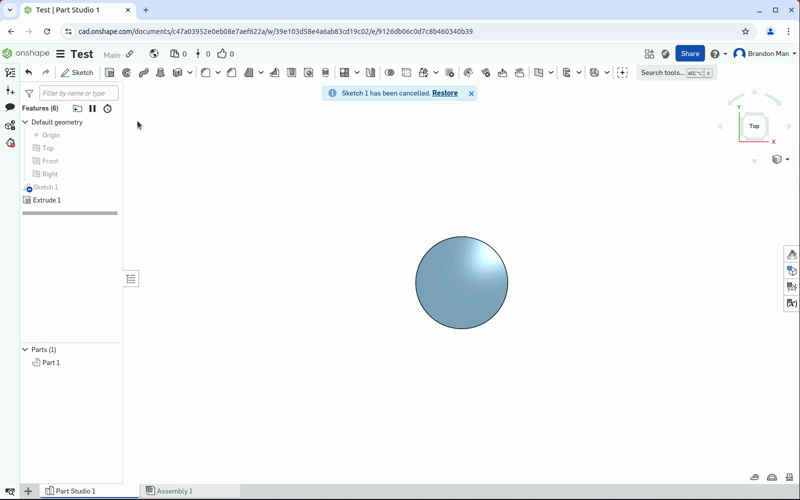
key(shift+h)
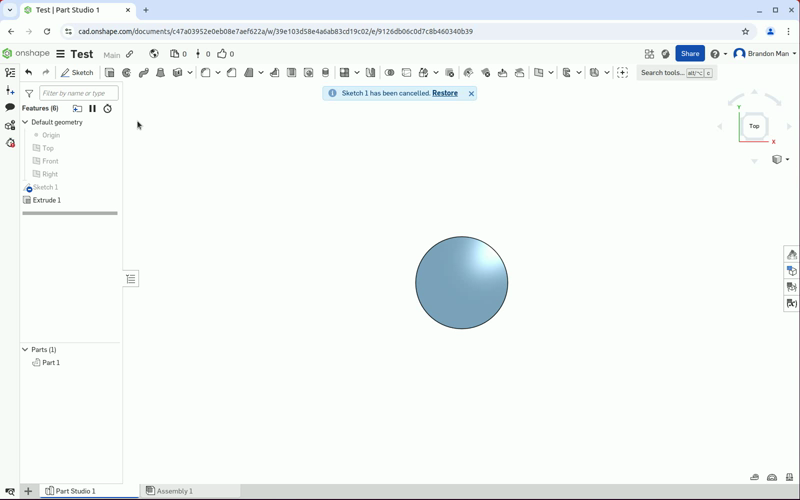
key(shift+h)
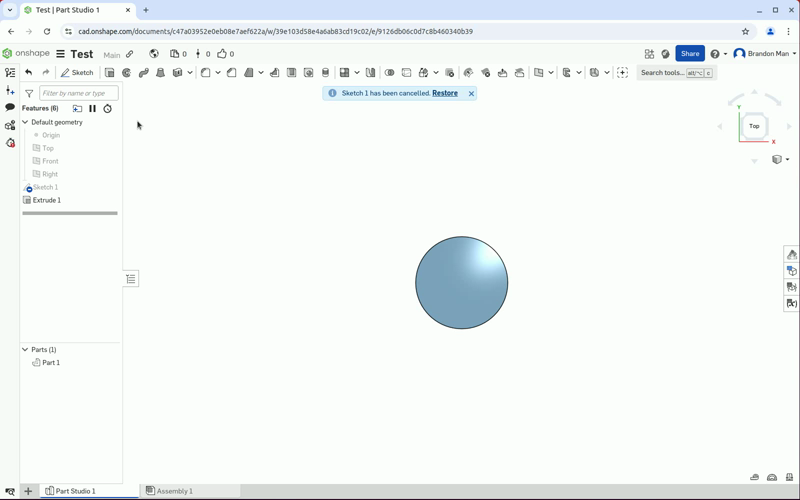
mouse_move(73, 189)
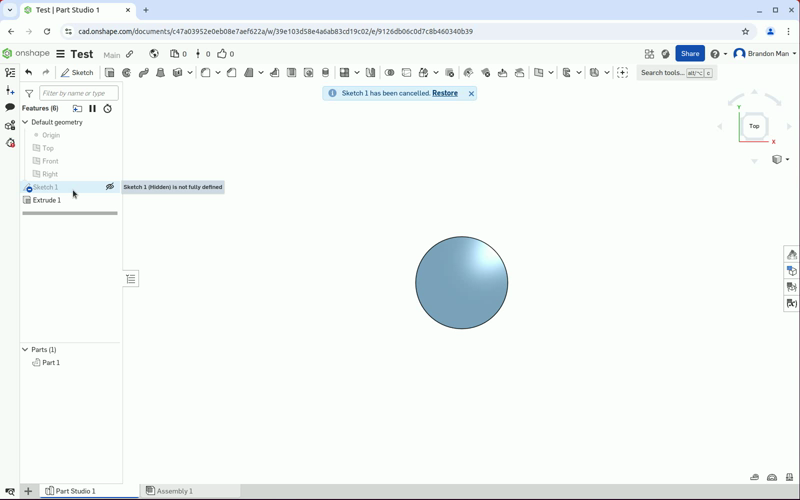
click(73, 189)
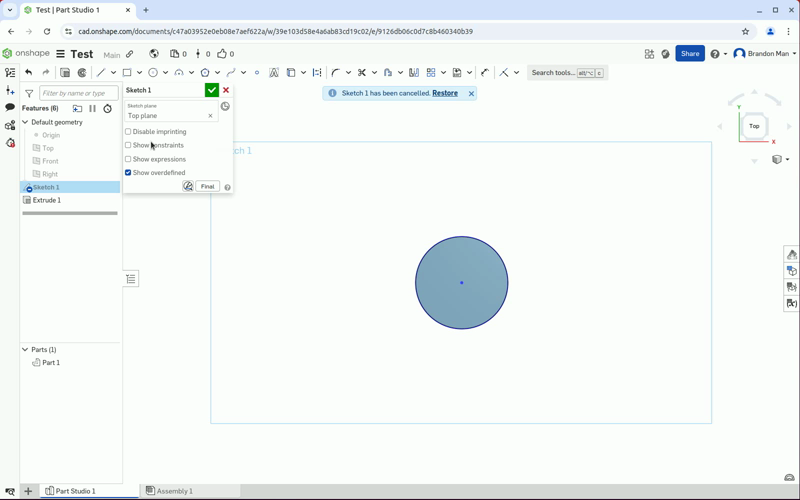
mouse_move(229, 92)
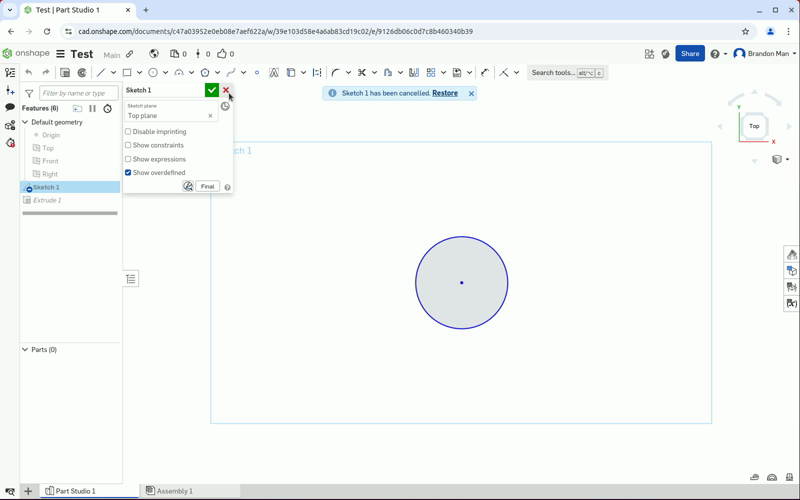
click(229, 92)
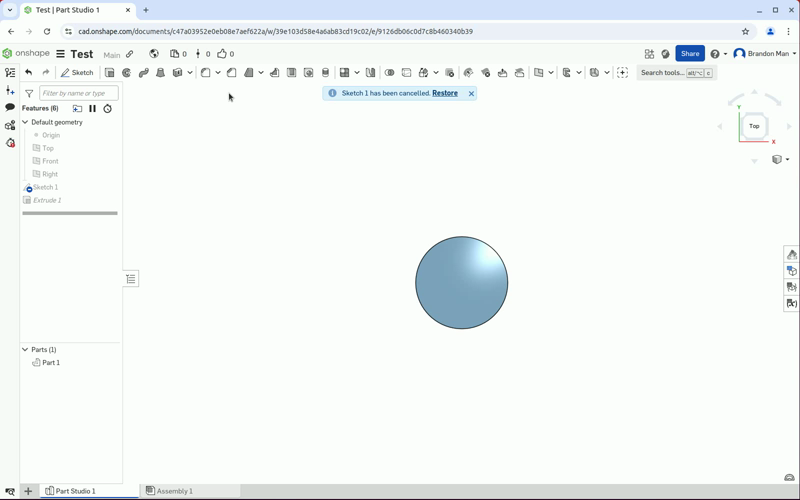
mouse_move(541, 75)
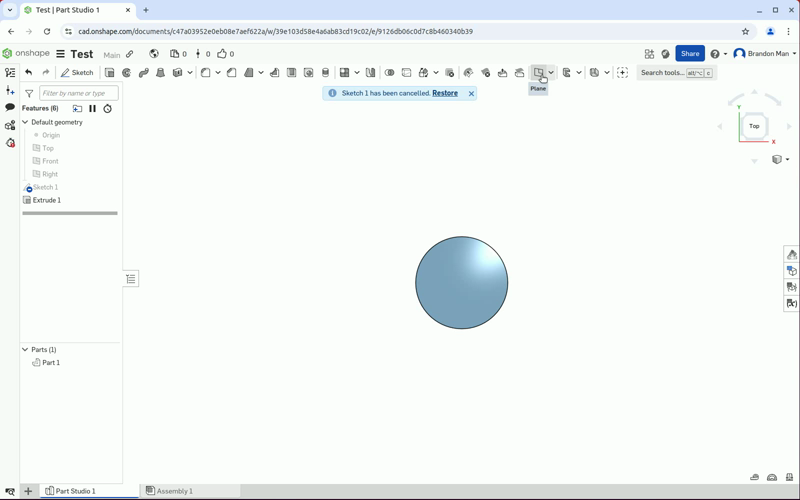
click(541, 75)
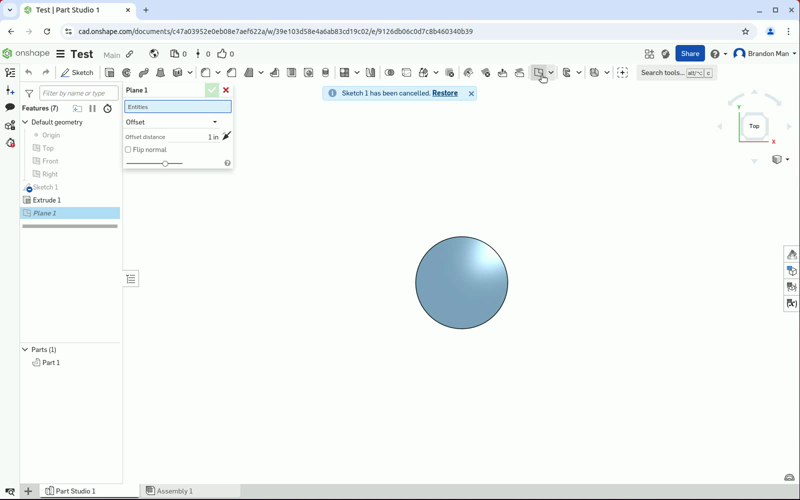
mouse_move(73, 150)
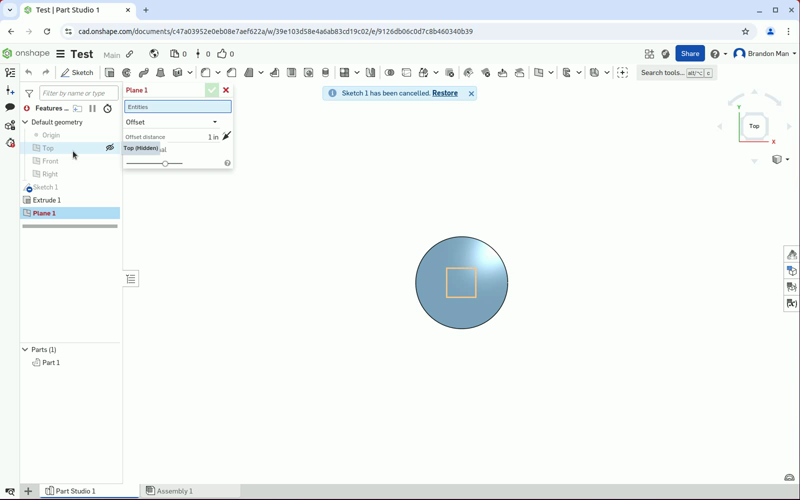
click(73, 150)
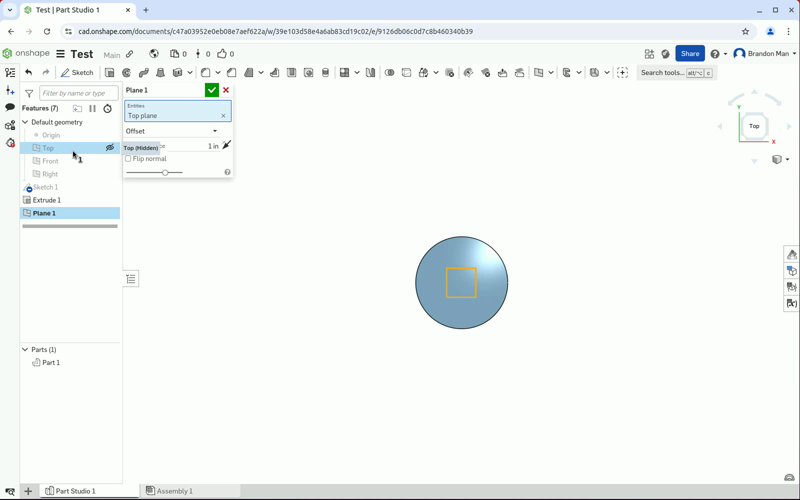
key(tab, 2)
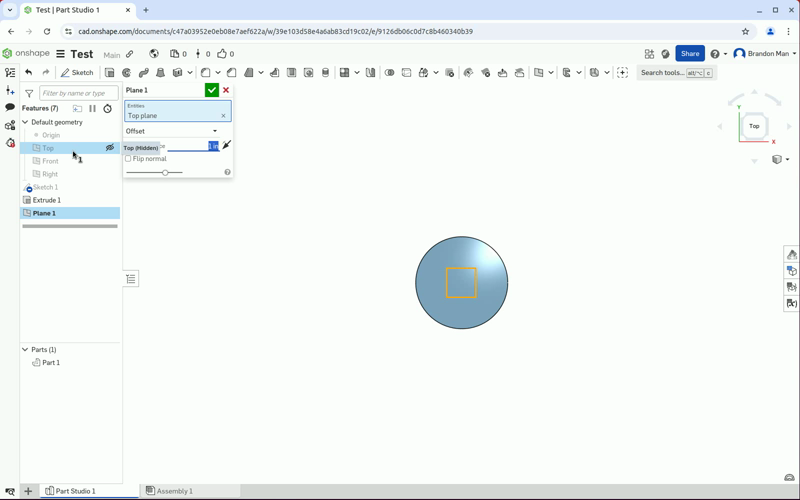
text(23.108)
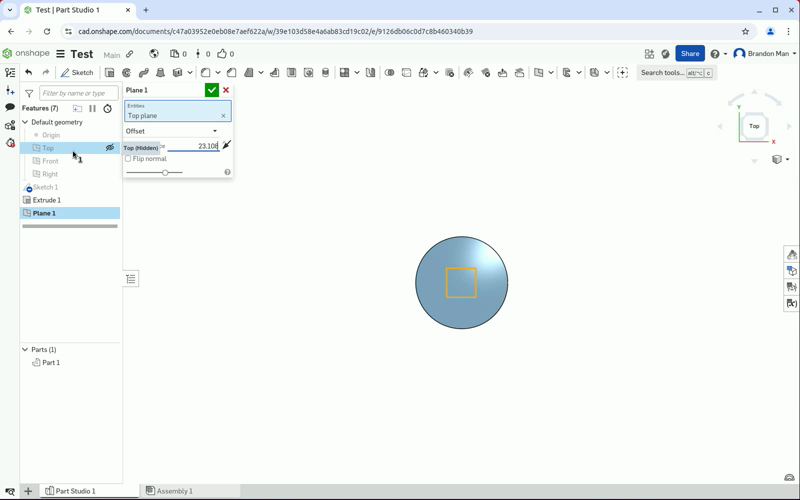
key(enter, 2)
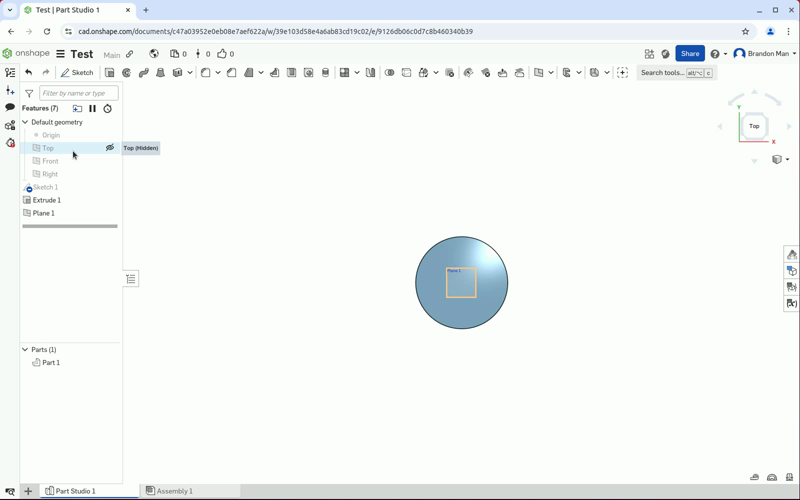
key(shift+s)
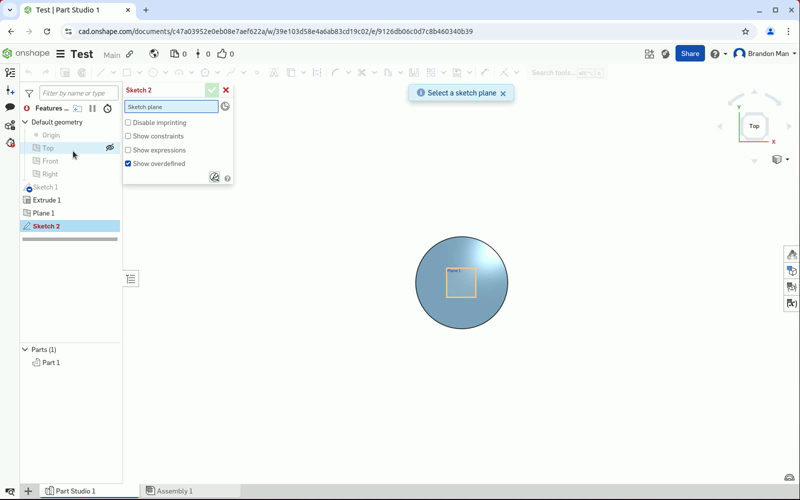
mouse_move(73, 215)
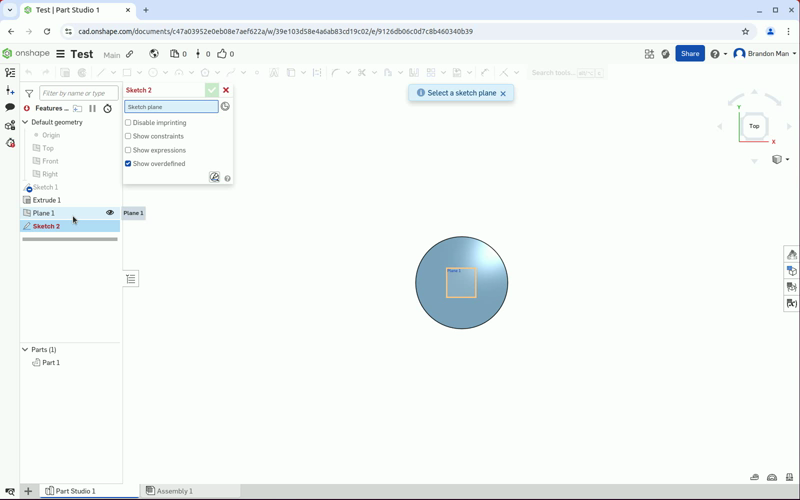
click(73, 215)
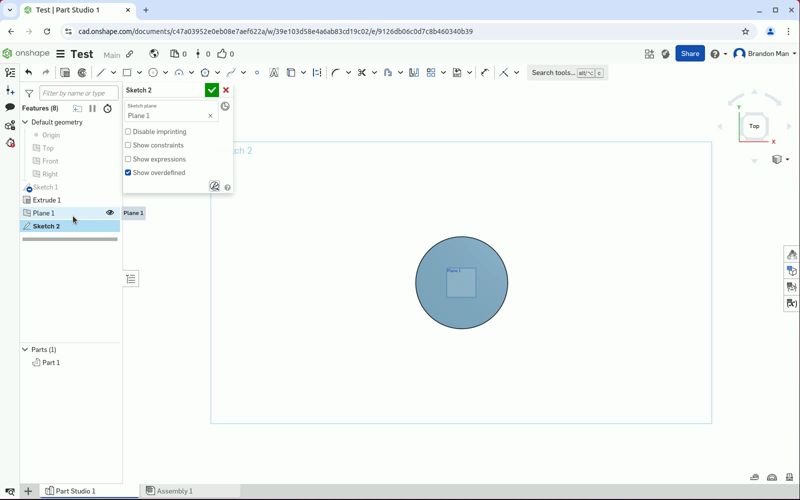
mouse_move(73, 352)
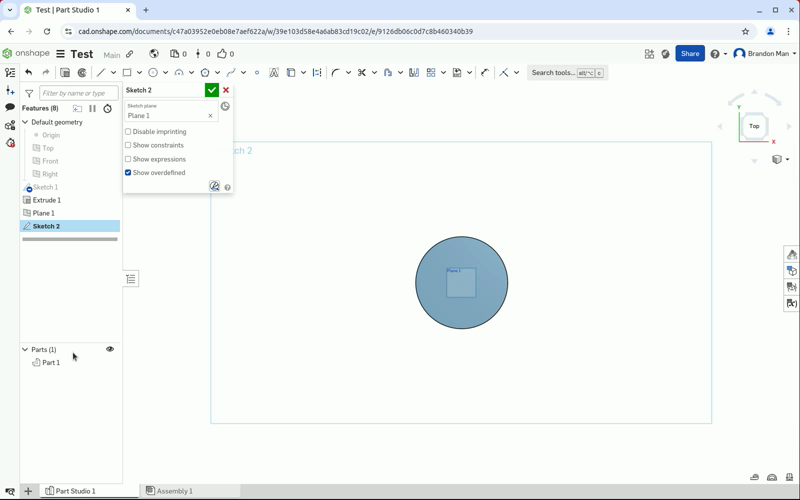
key(y)
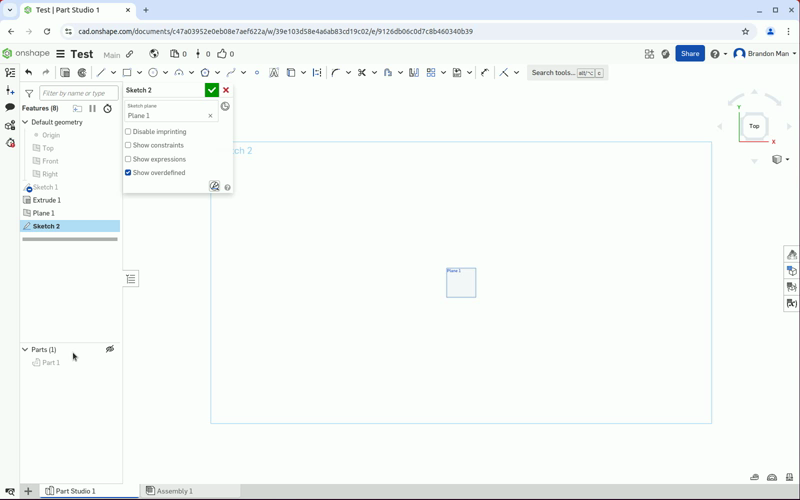
key(c)
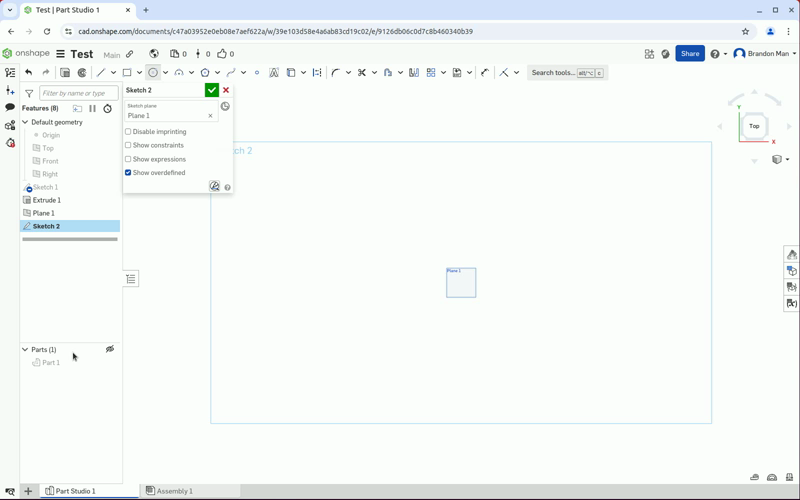
key_down(shift)
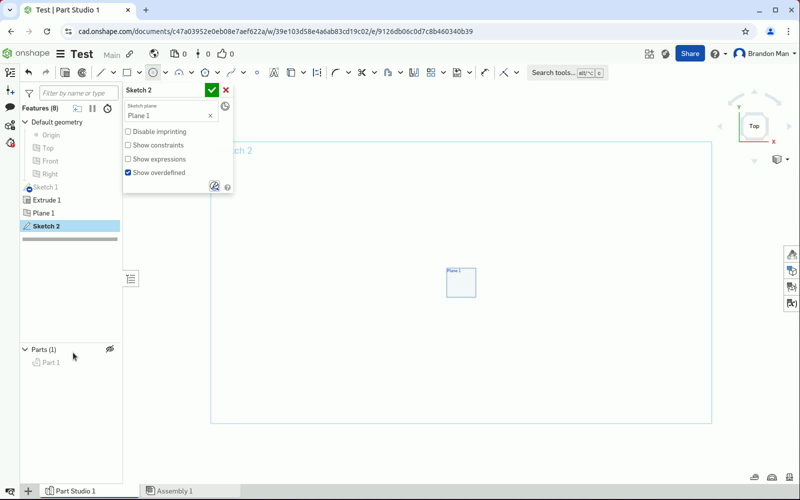
mouse_move(460, 282)
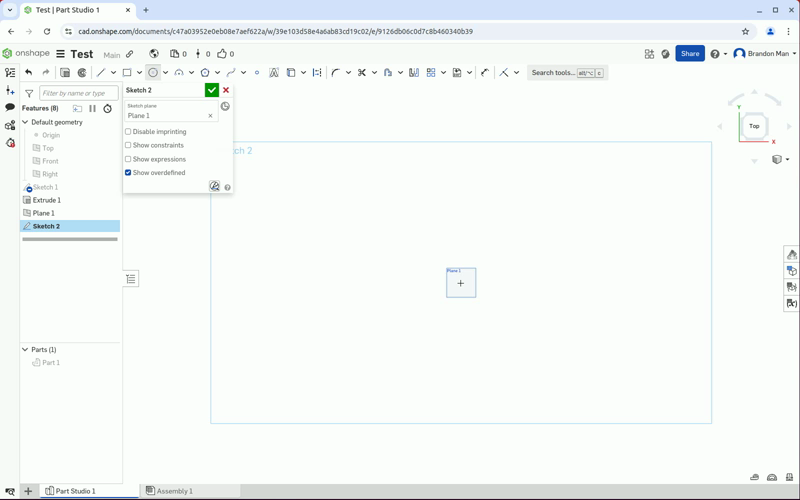
click(460, 282)
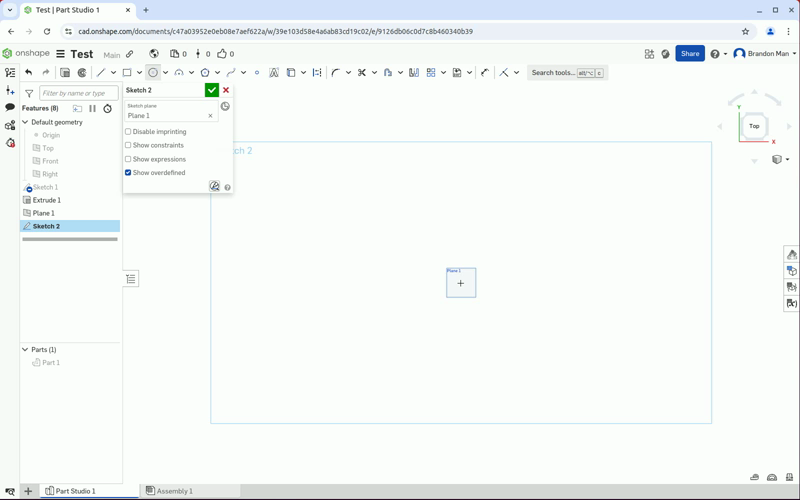
key_up(shift)
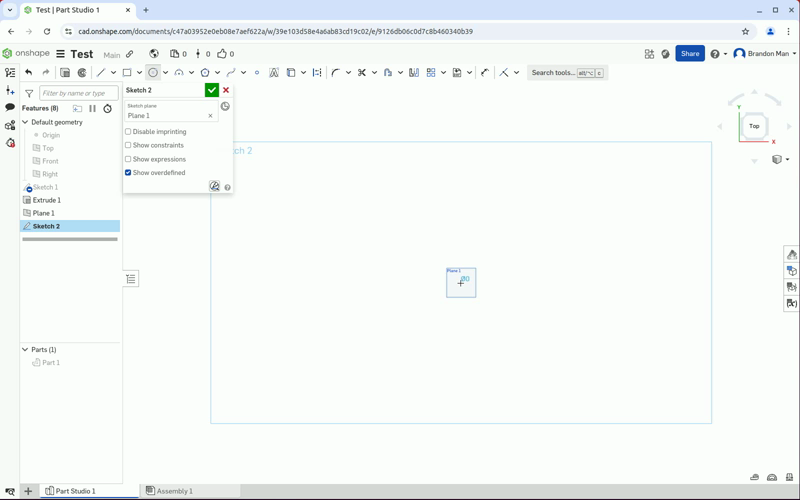
mouse_move(501, 282)
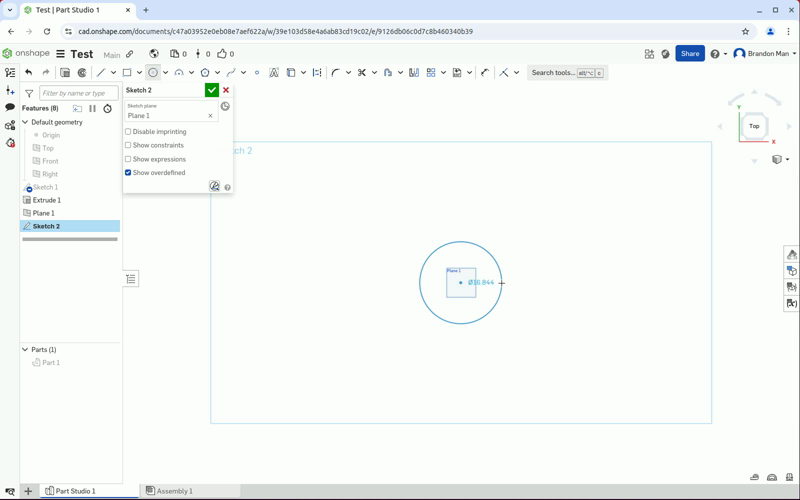
click(501, 282)
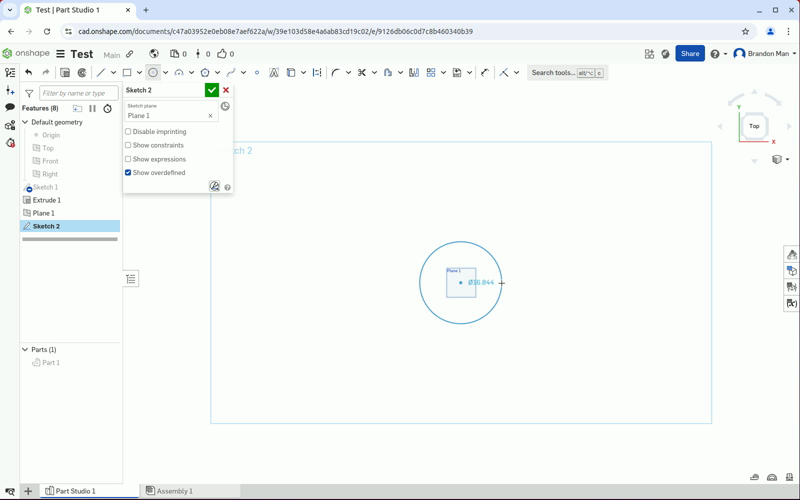
key(esc)
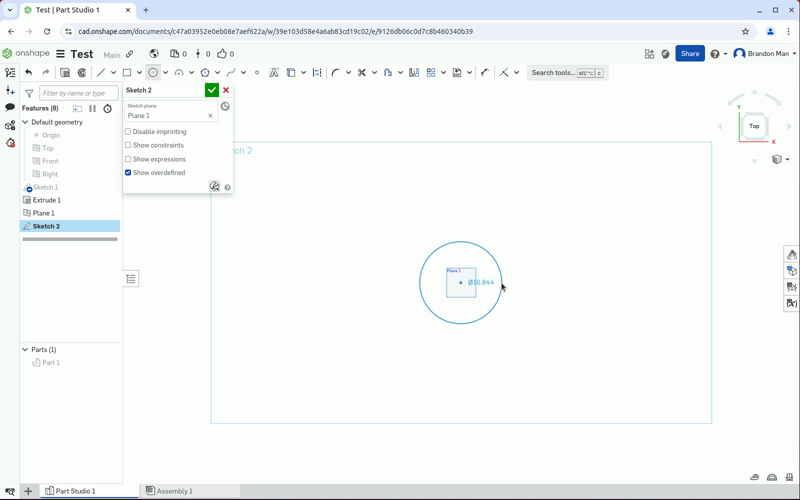
mouse_move(443, 274)
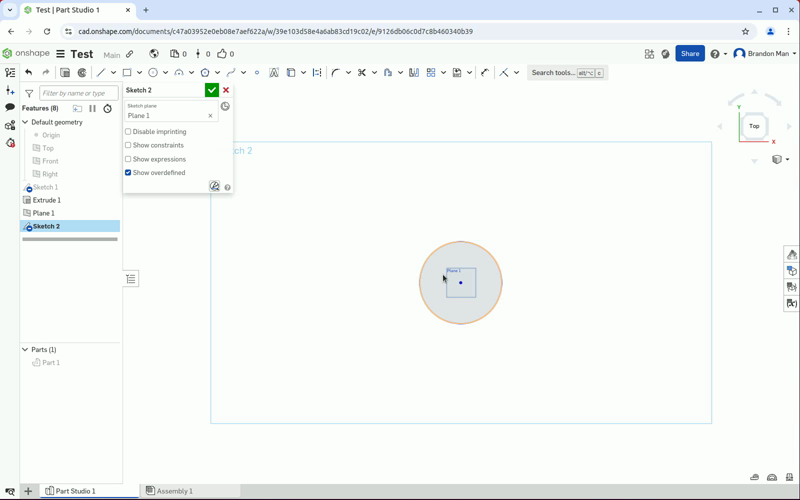
click(443, 274)
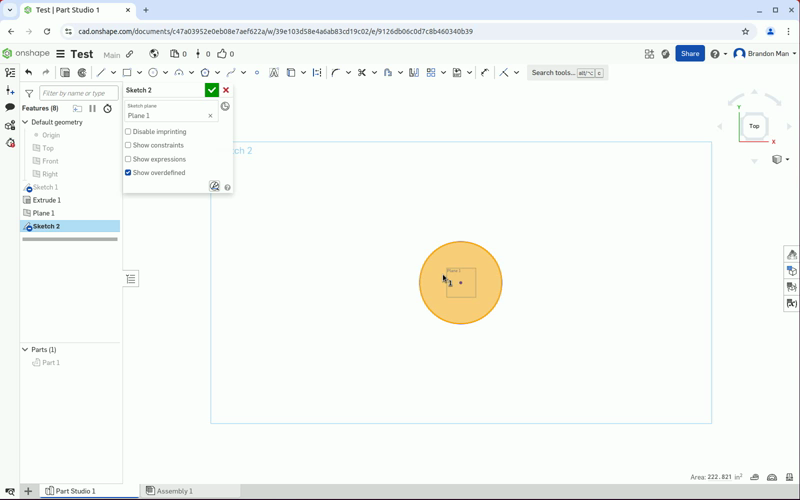
mouse_move(73, 352)
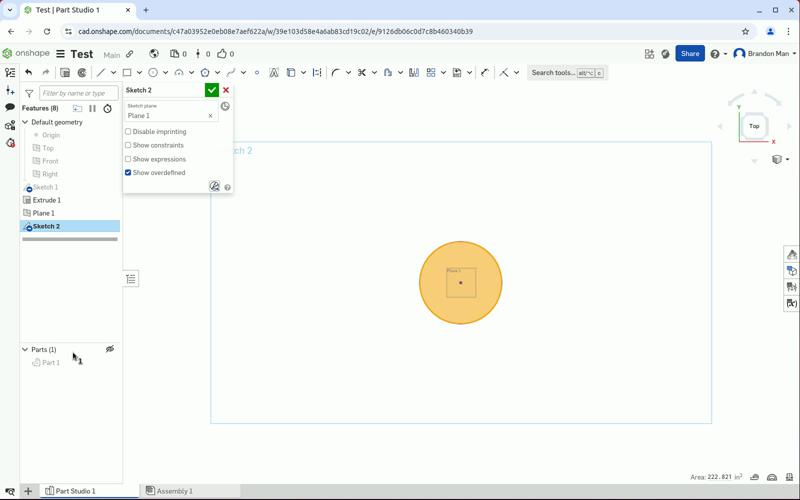
key(shift+y)
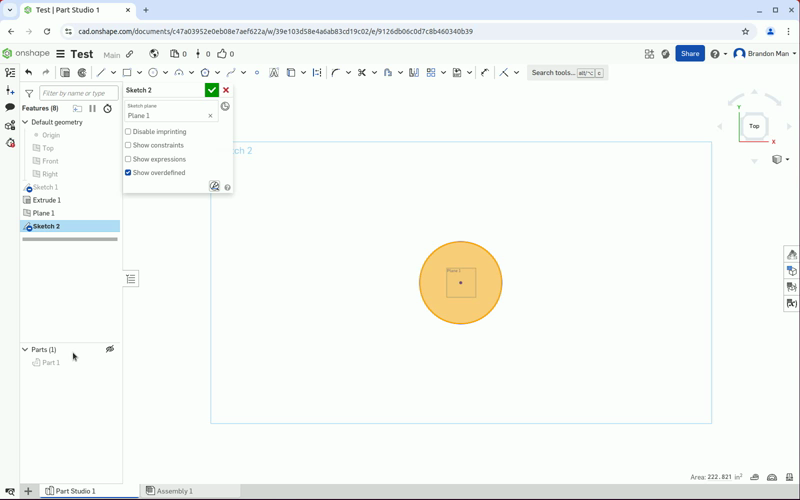
key(shift+e)
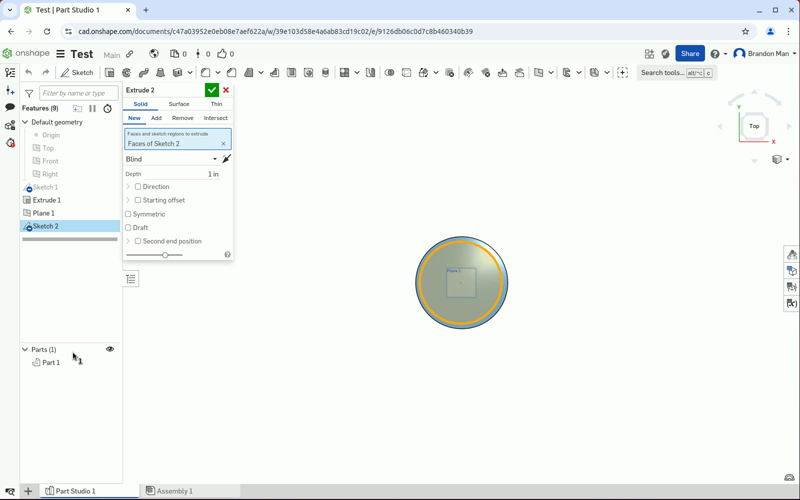
mouse_move(143, 106)
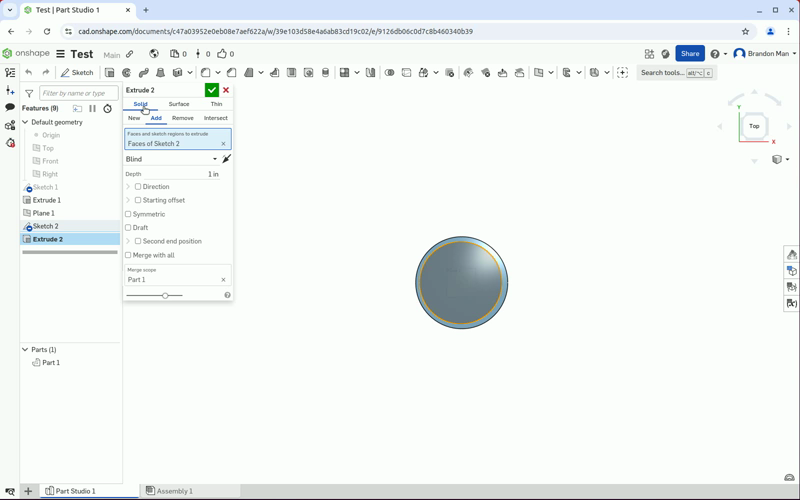
click(143, 106)
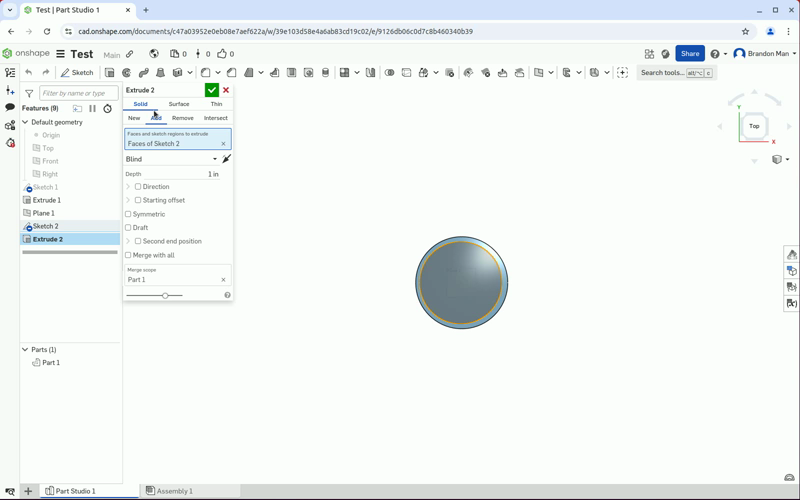
mouse_move(186, 120)
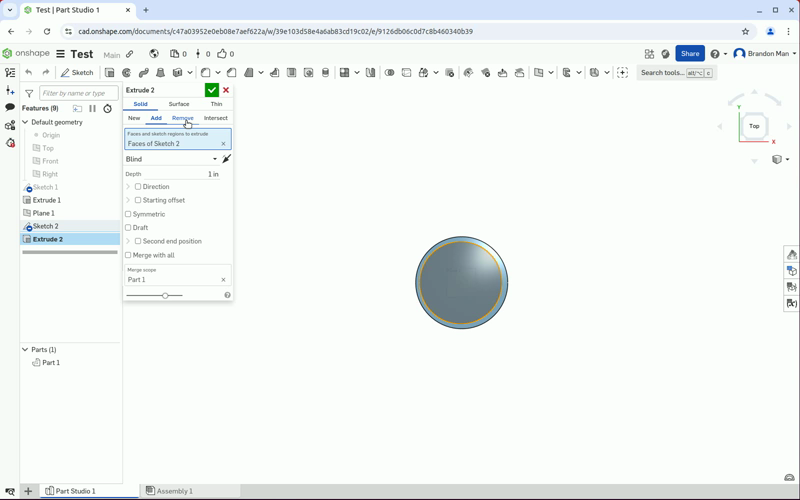
click(186, 120)
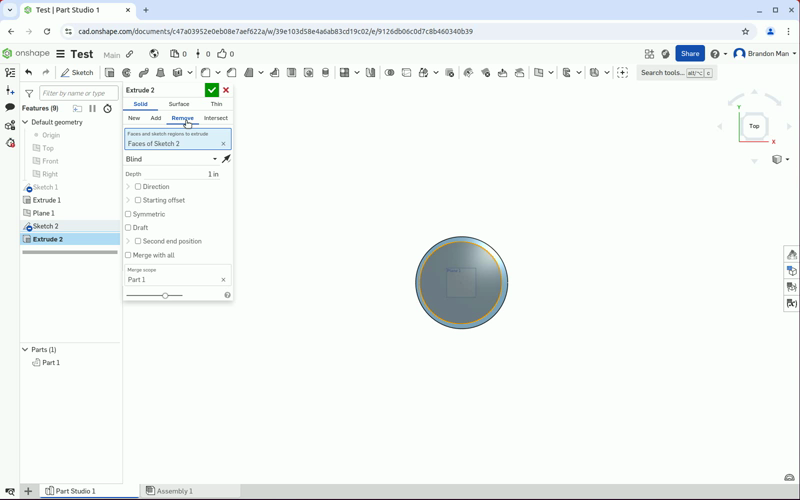
key(tab, 4)
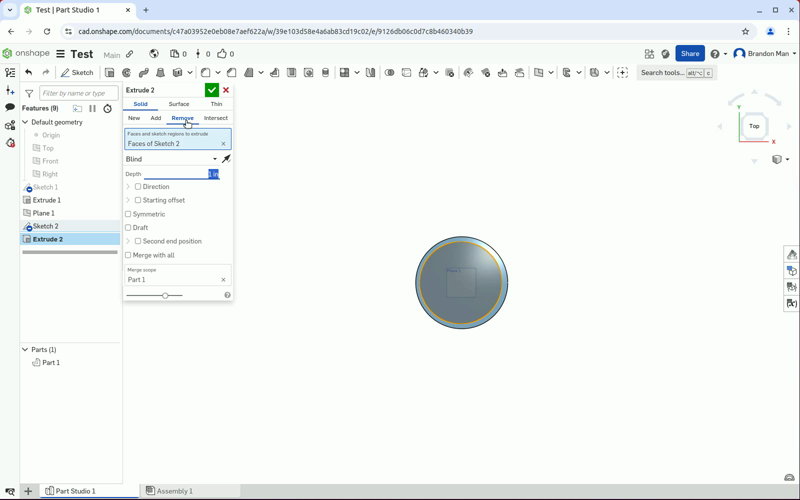
text(21.183)
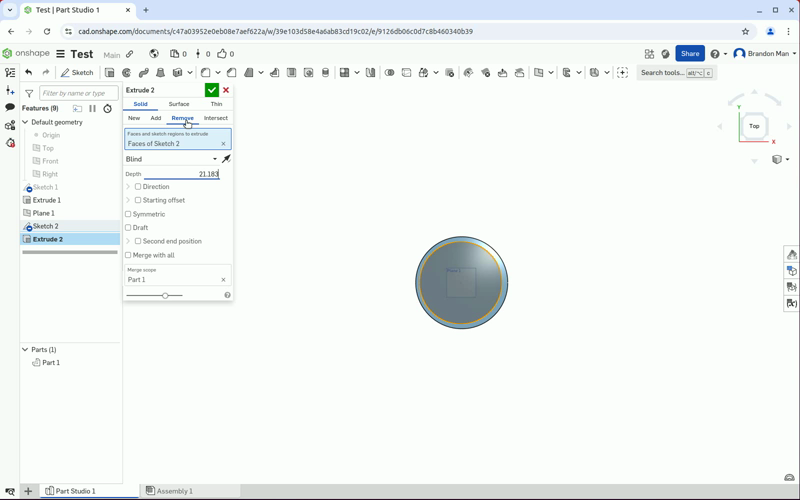
key(tab, 6)
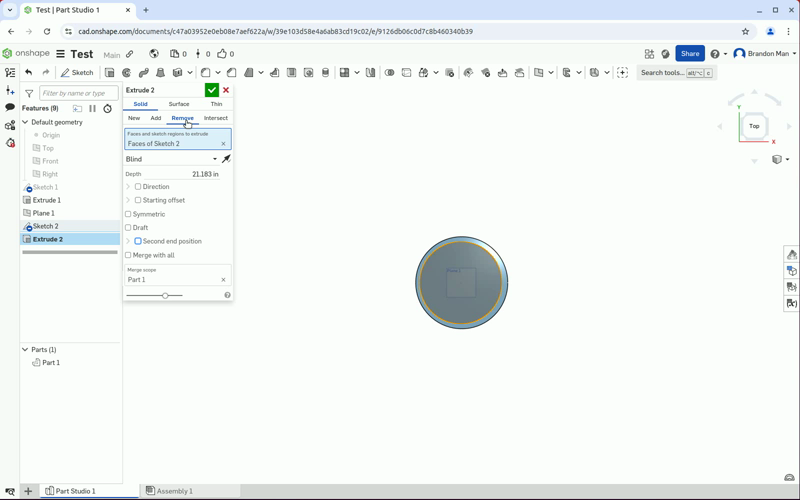
key(space)
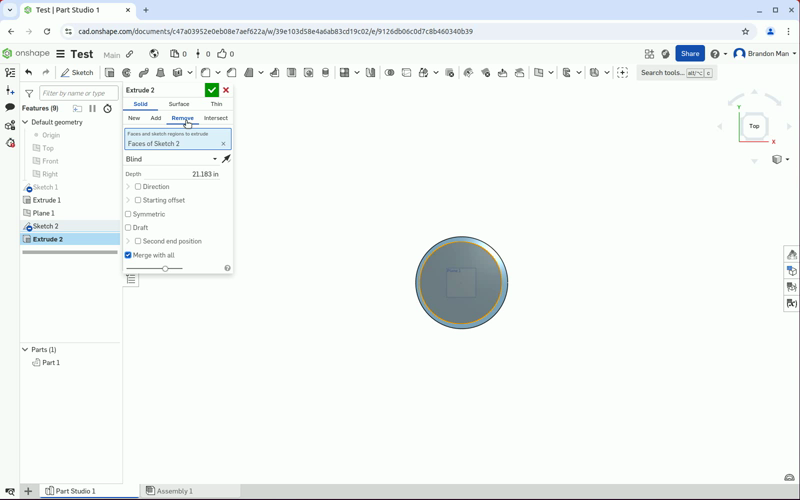
key(enter)
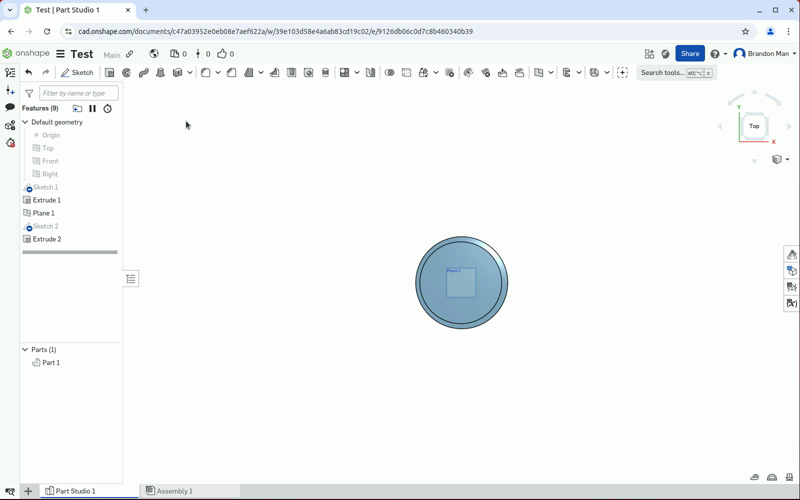
key(shift+h)
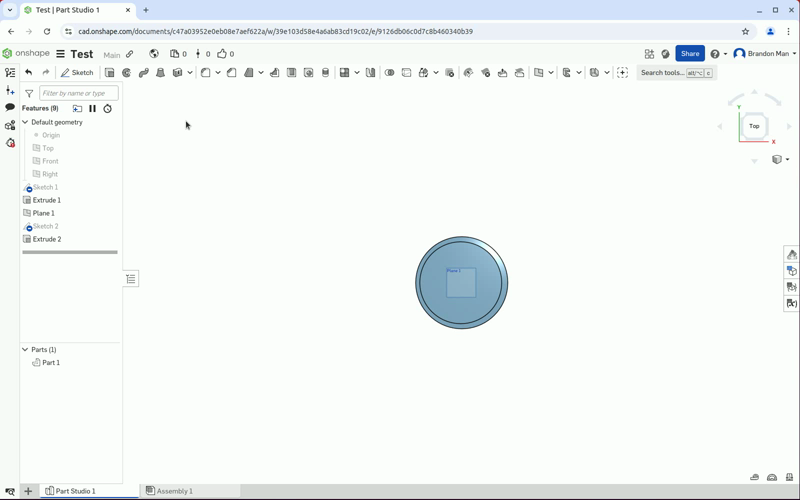
key(shift+h)
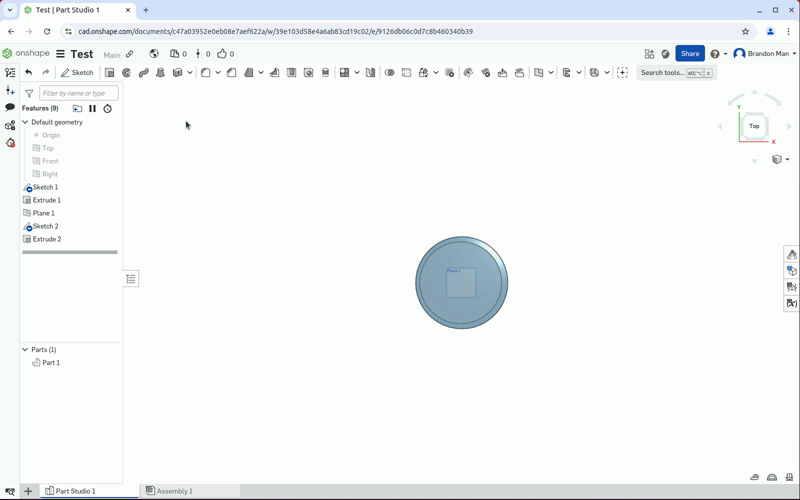
key(shift+7)
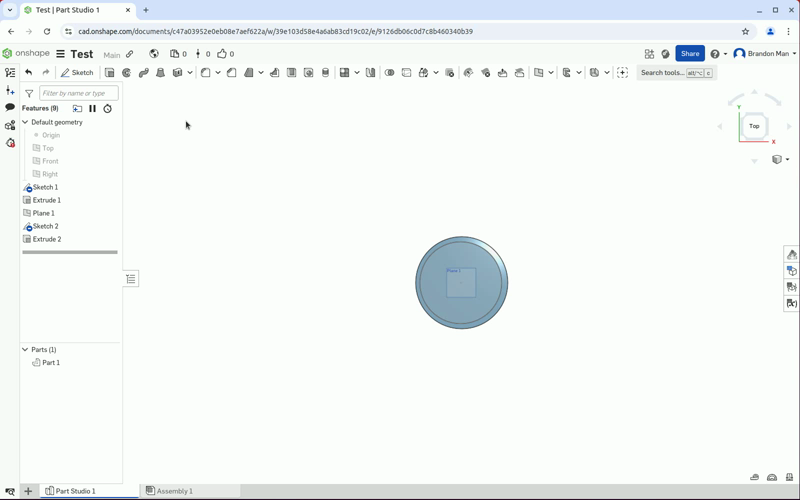
key(up, 3)
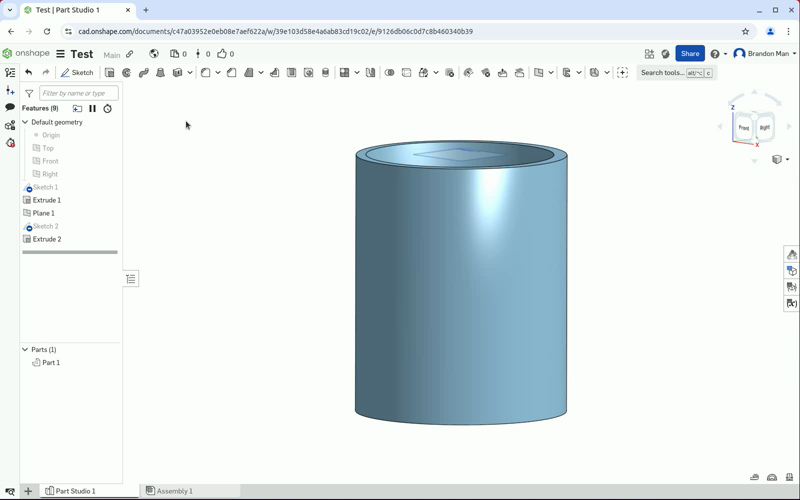
key(left, 3)
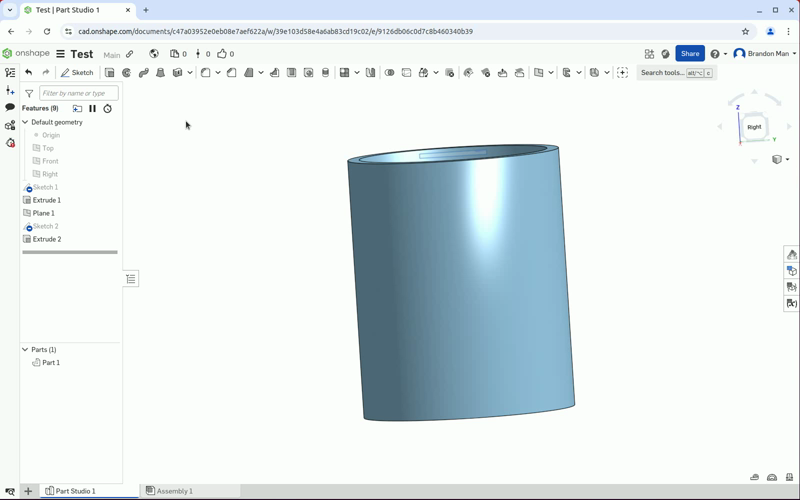
key(right, 3)
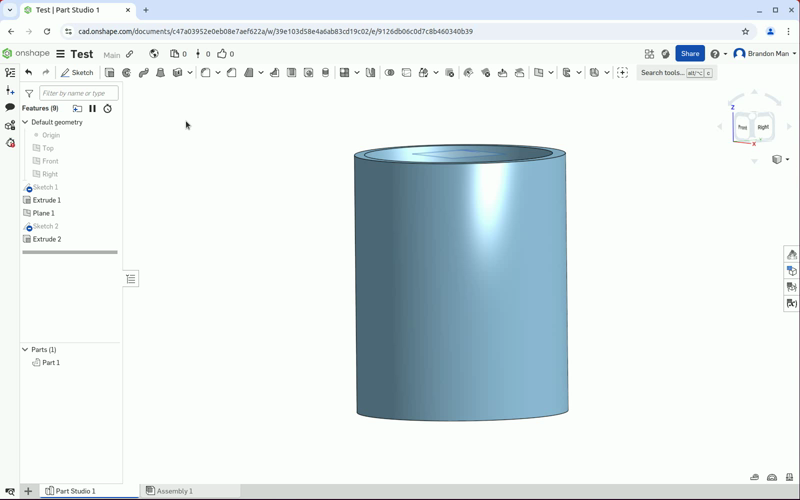
key(down, 3)
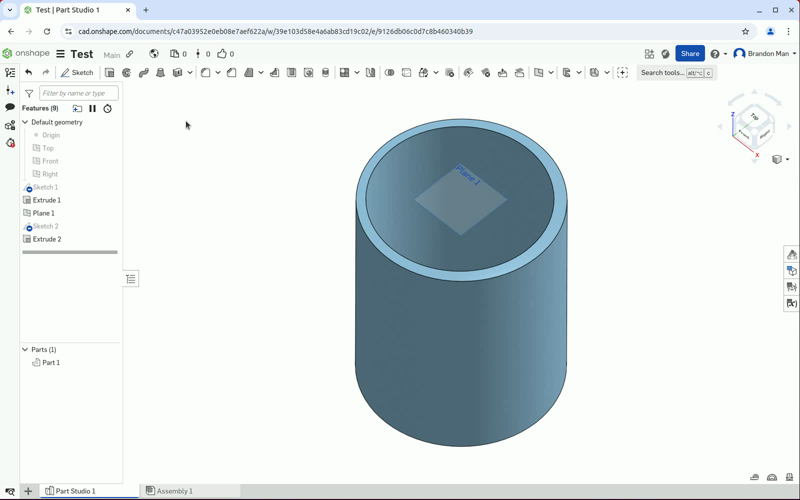
mouse_move(73, 189)
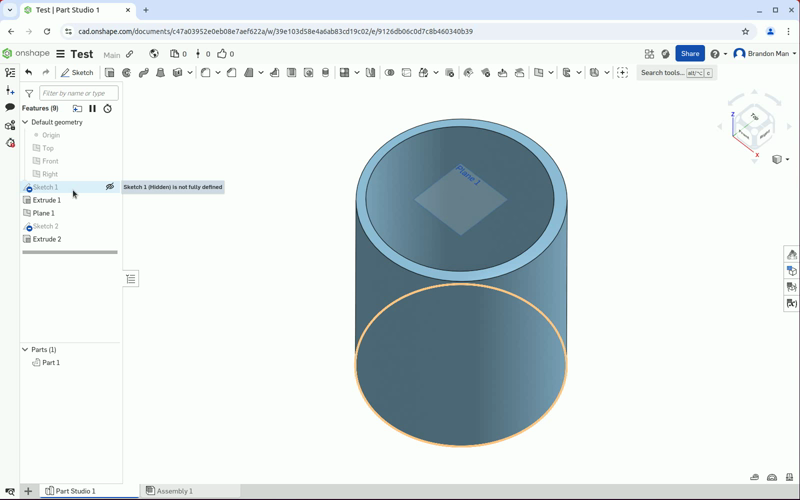
click(73, 189)